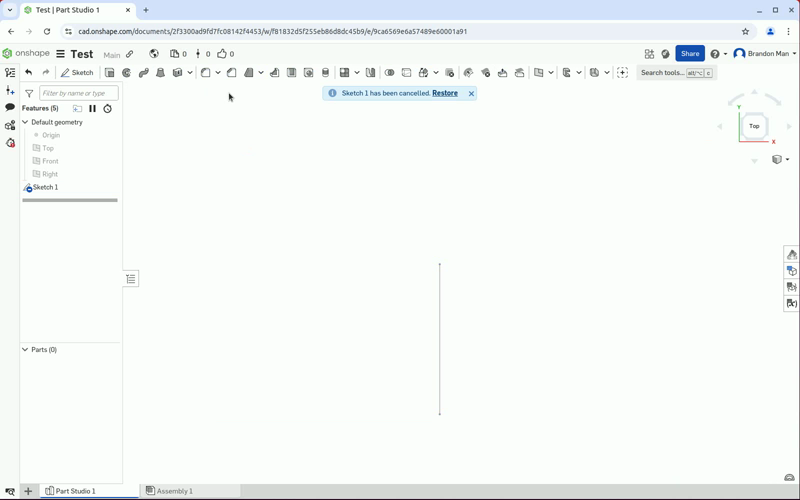
key(shift+h)
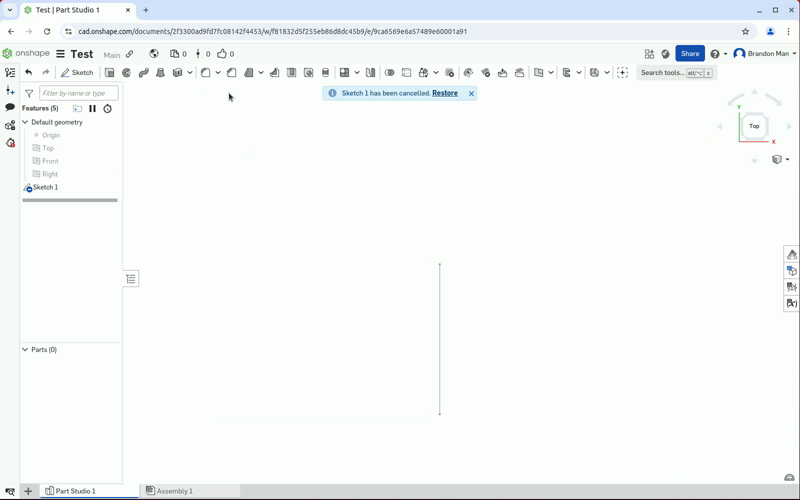
key(shift+s)
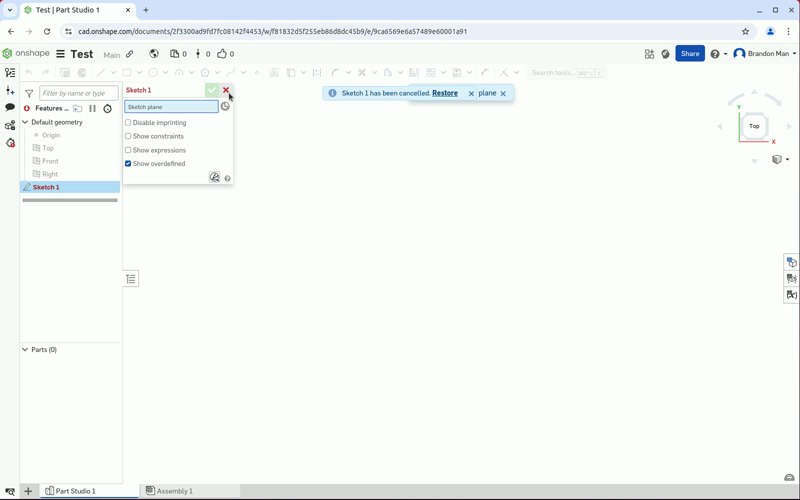
mouse_move(73, 150)
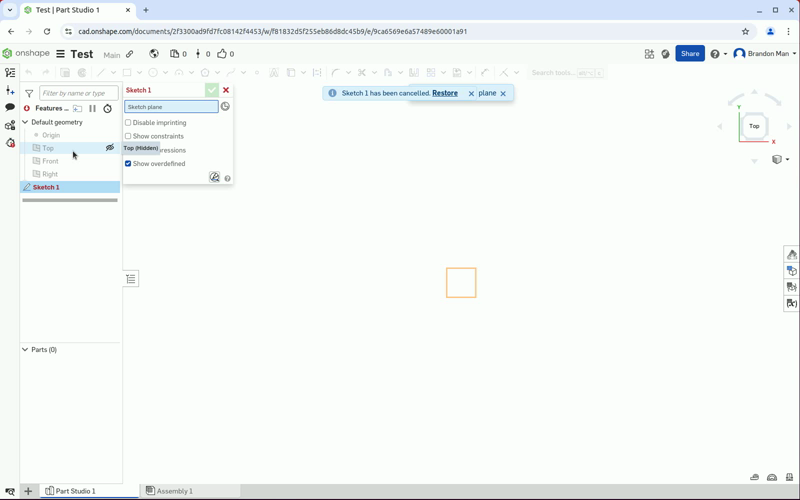
click(73, 150)
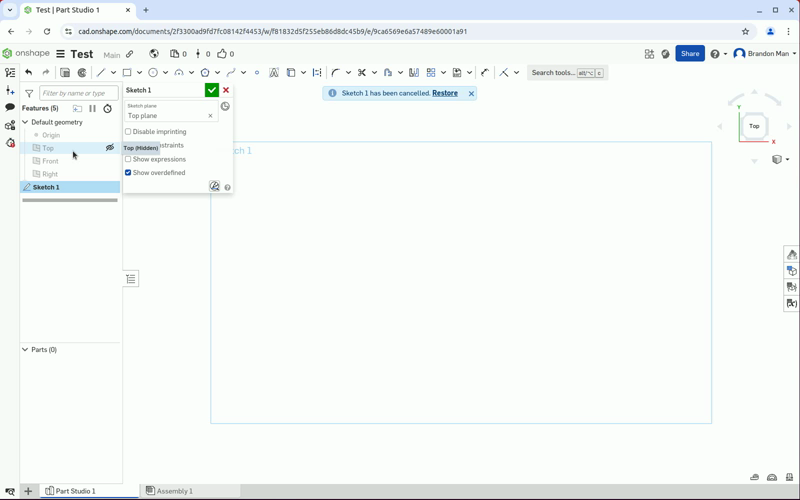
mouse_move(73, 352)
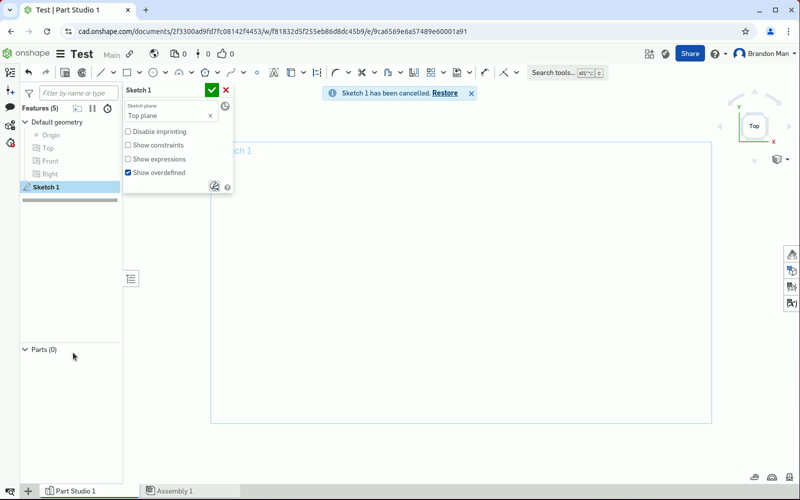
key(y)
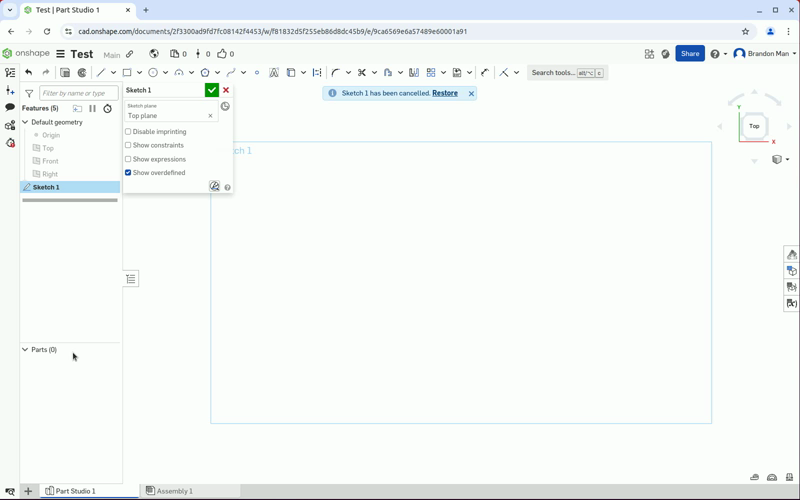
key(c)
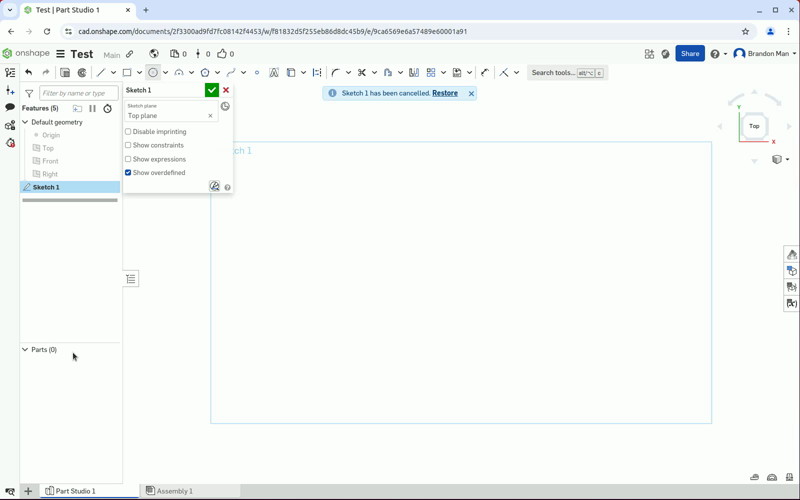
key_down(shift)
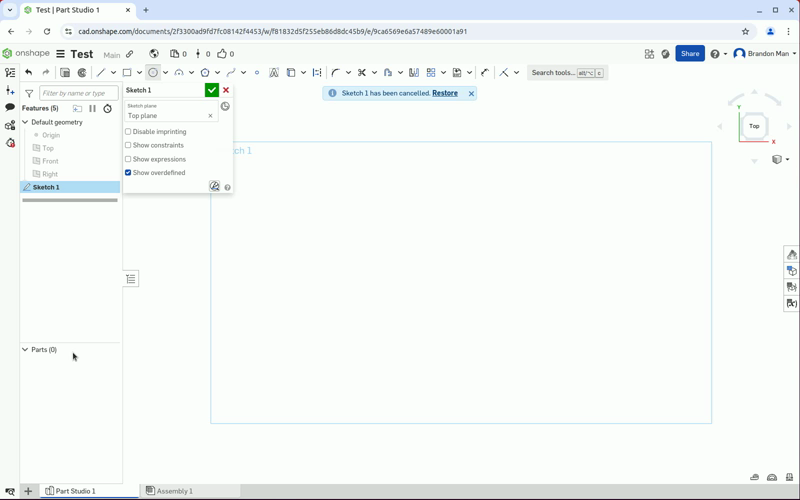
mouse_move(460, 282)
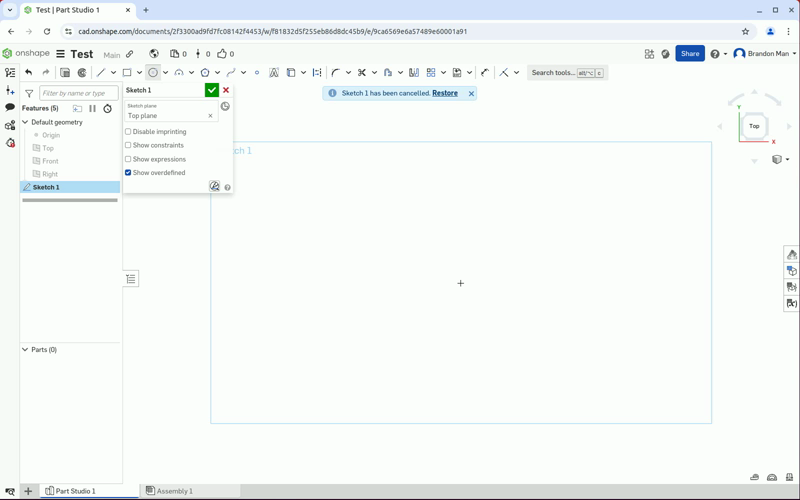
click(460, 282)
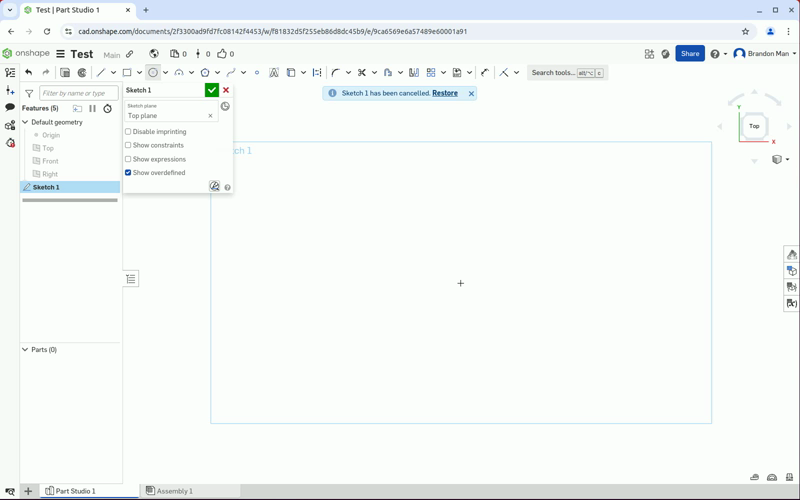
key_up(shift)
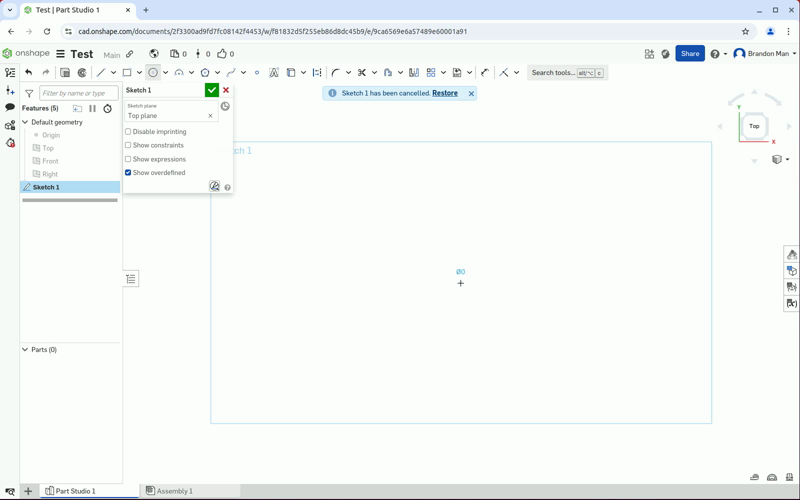
mouse_move(533, 282)
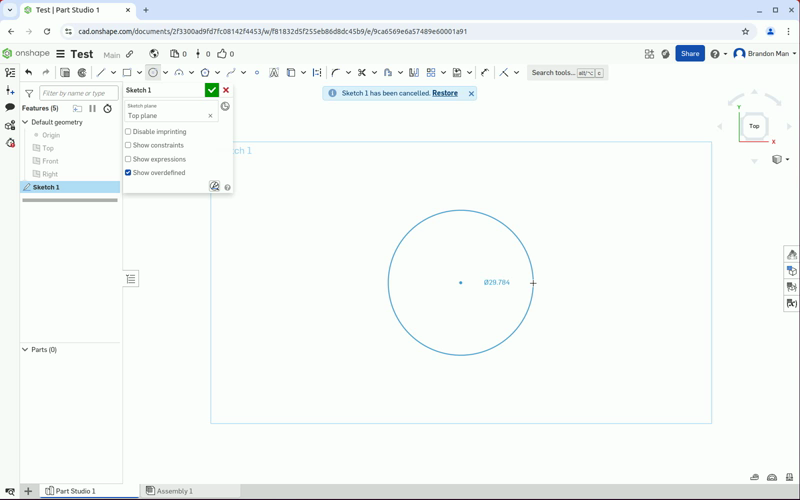
click(533, 282)
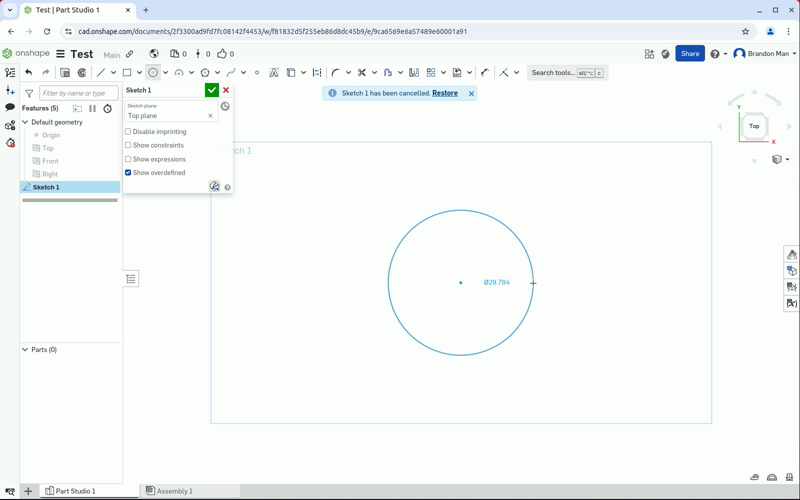
key(esc)
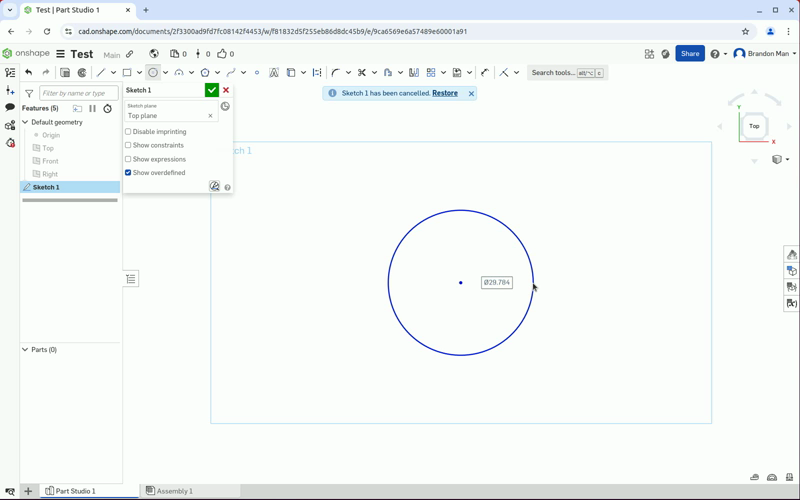
mouse_move(444, 320)
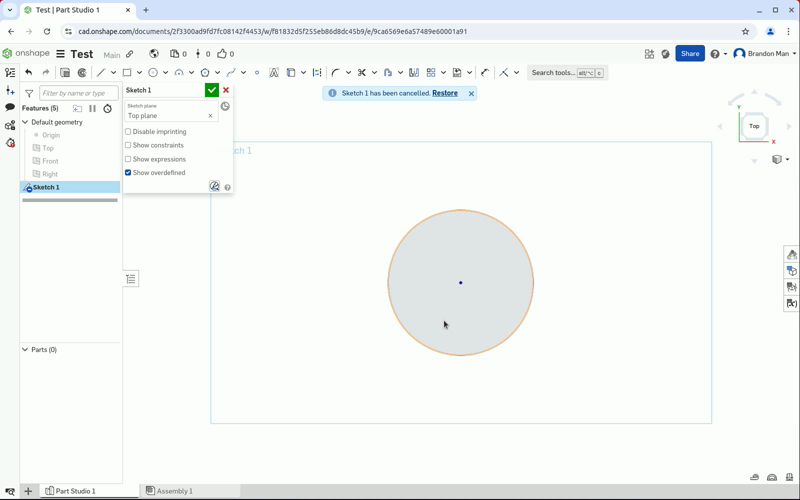
click(444, 320)
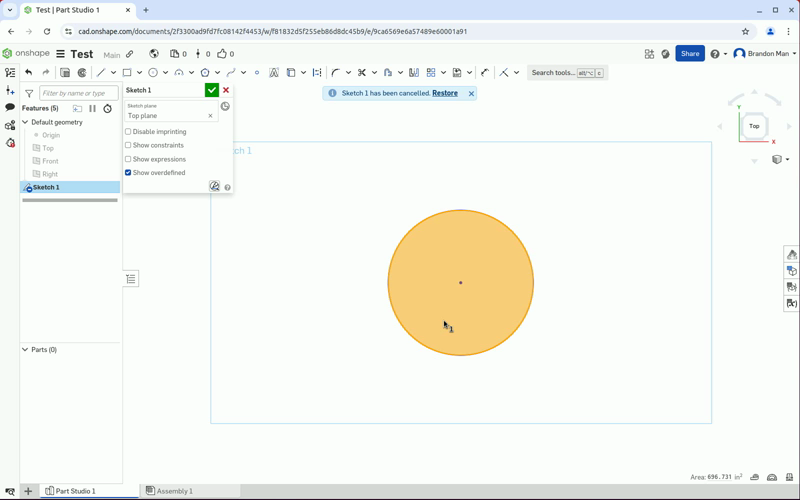
mouse_move(73, 352)
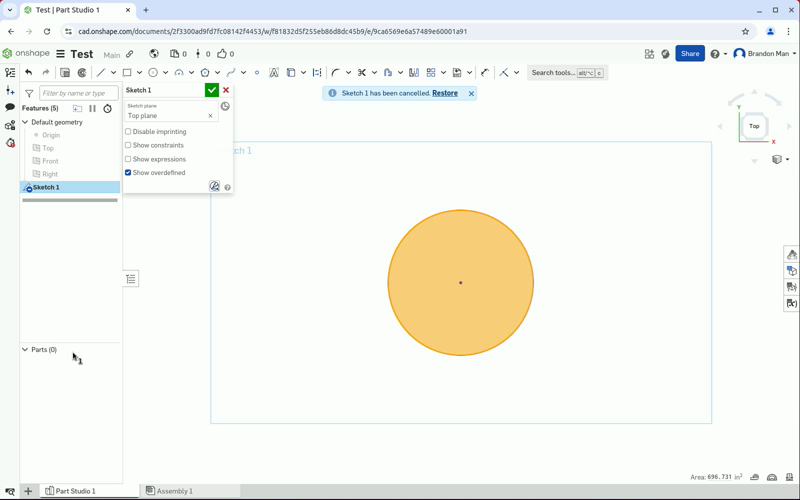
key(shift+y)
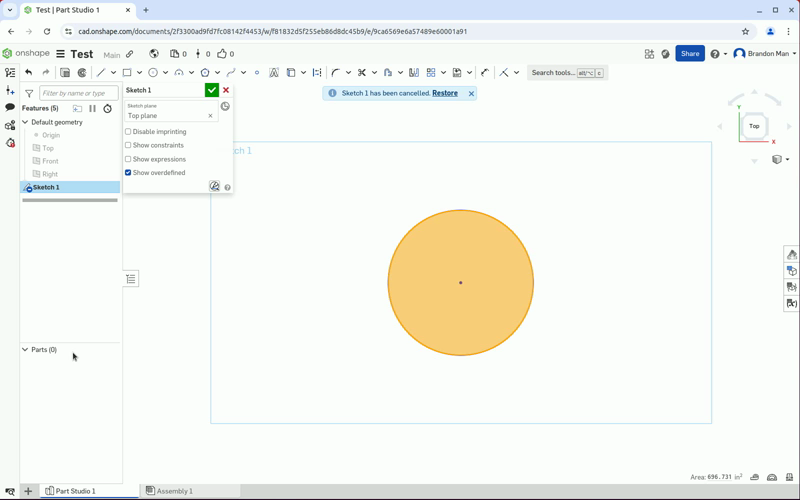
key(shift+e)
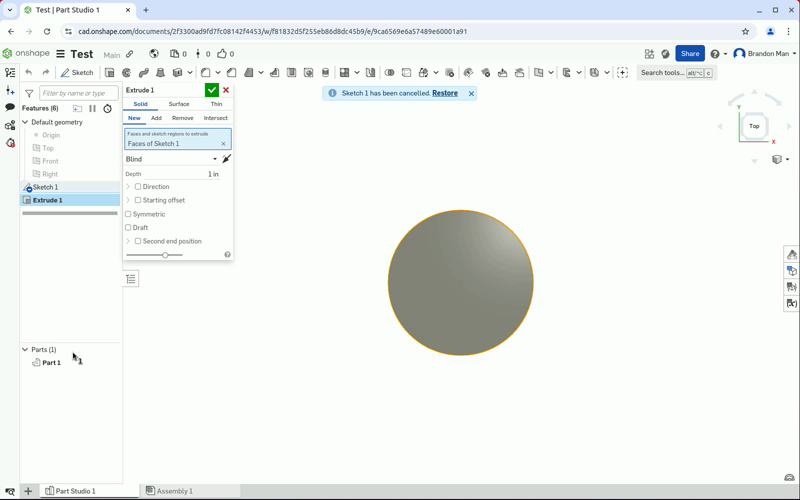
mouse_move(143, 106)
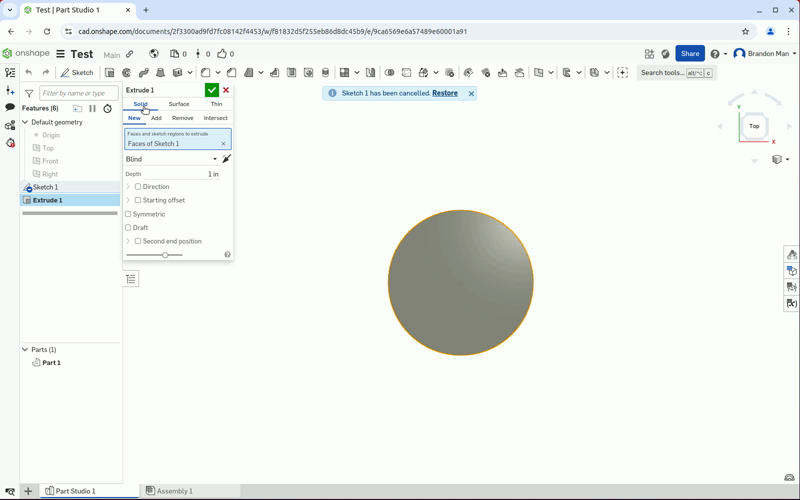
click(143, 106)
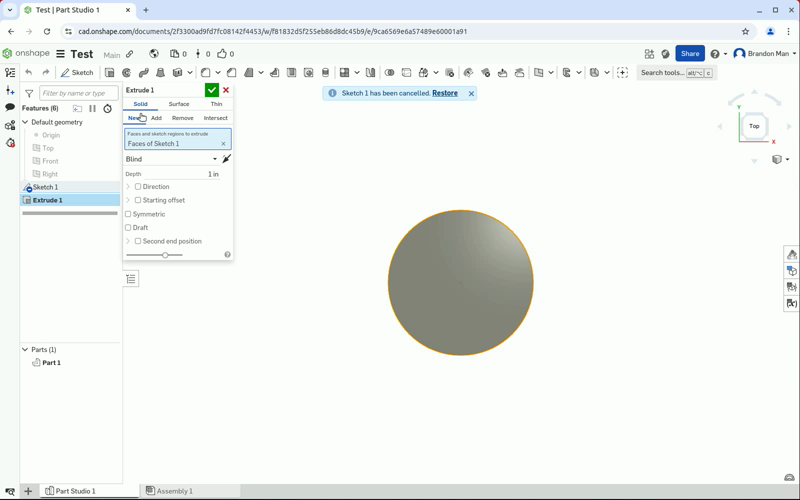
mouse_move(137, 120)
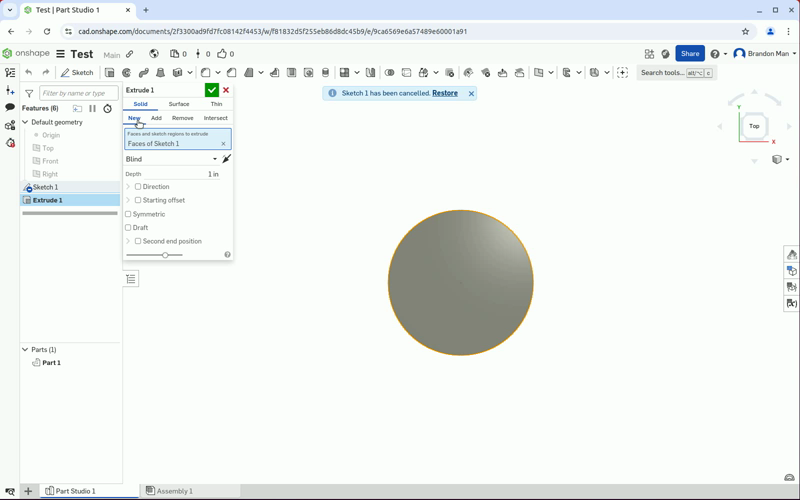
click(137, 120)
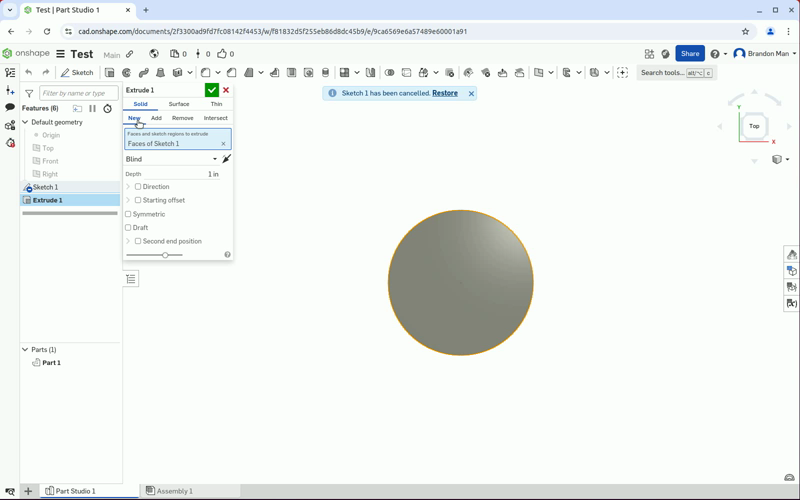
key(tab, 4)
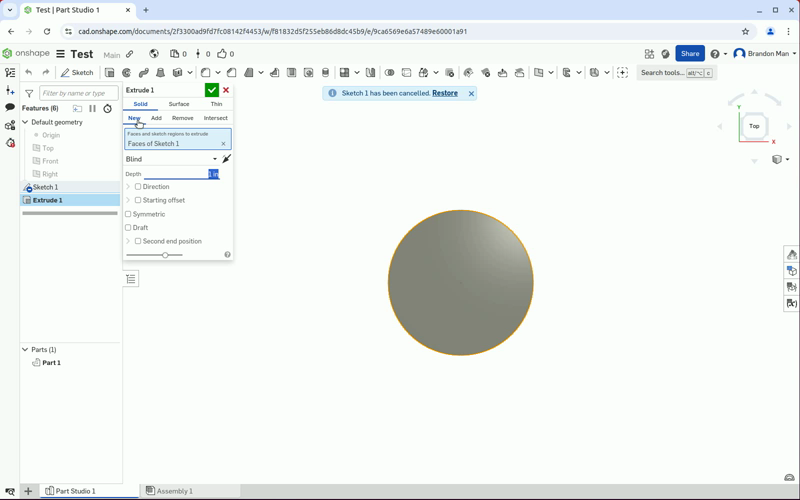
text(8.184)
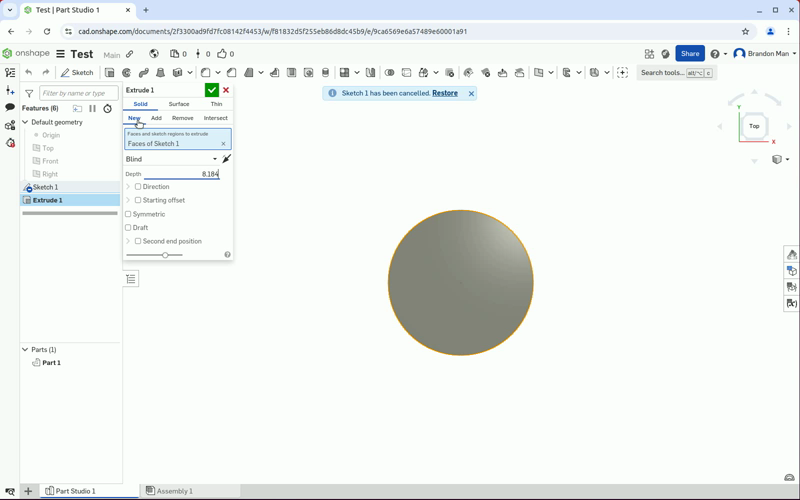
key(enter)
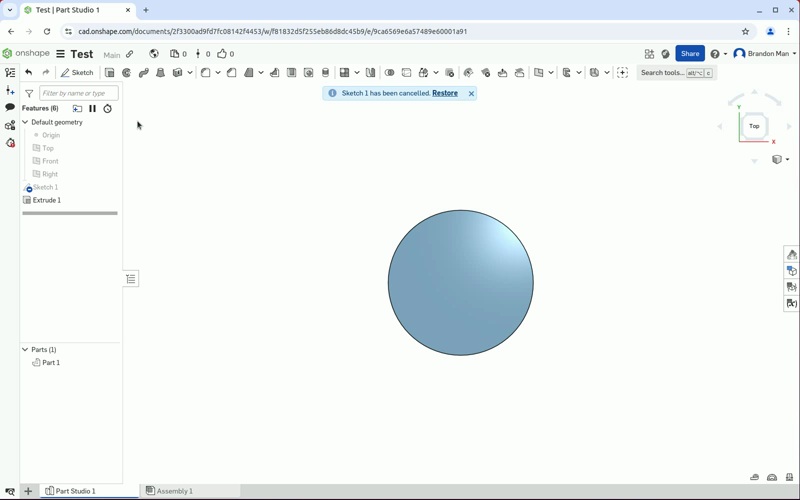
key(shift+h)
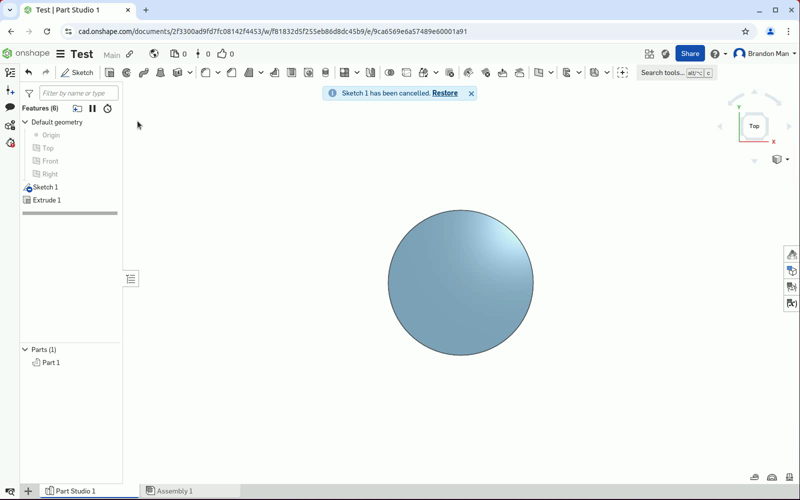
key(shift+h)
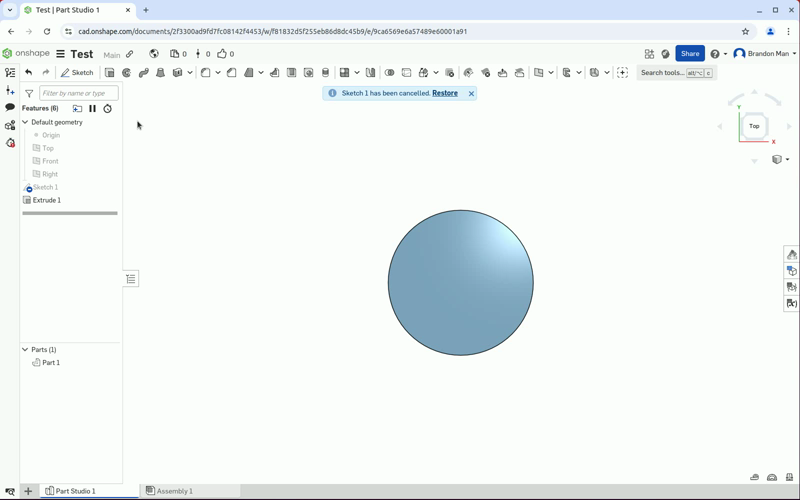
mouse_move(73, 189)
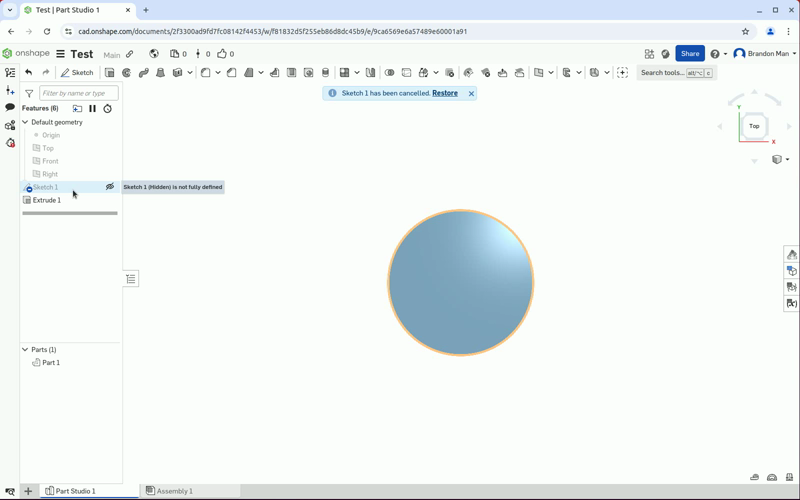
click(73, 189)
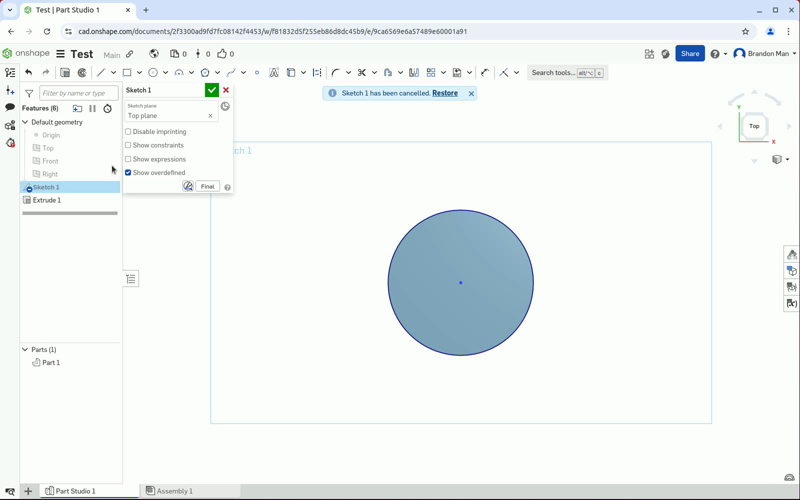
mouse_move(229, 92)
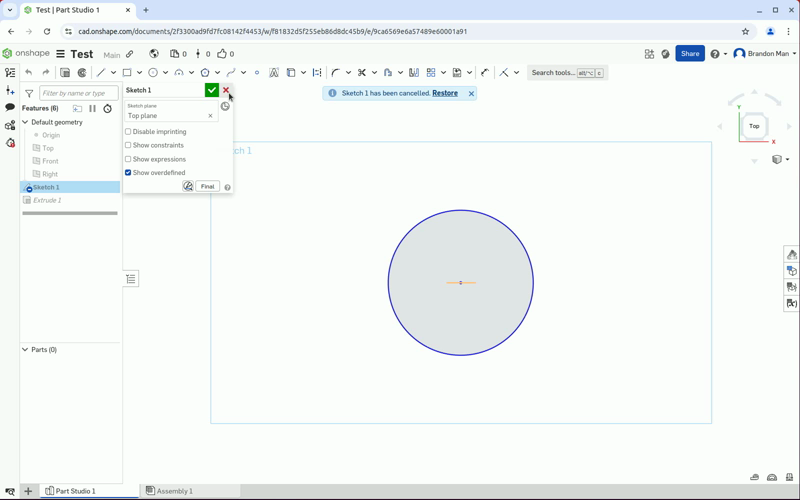
click(229, 92)
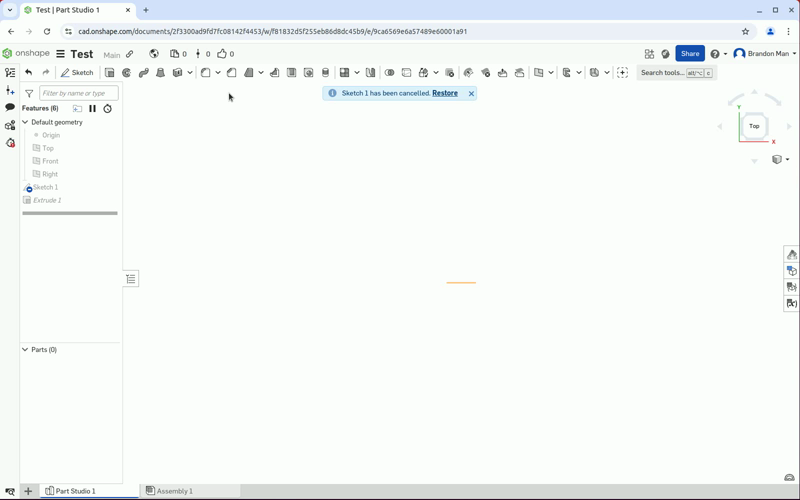
mouse_move(541, 75)
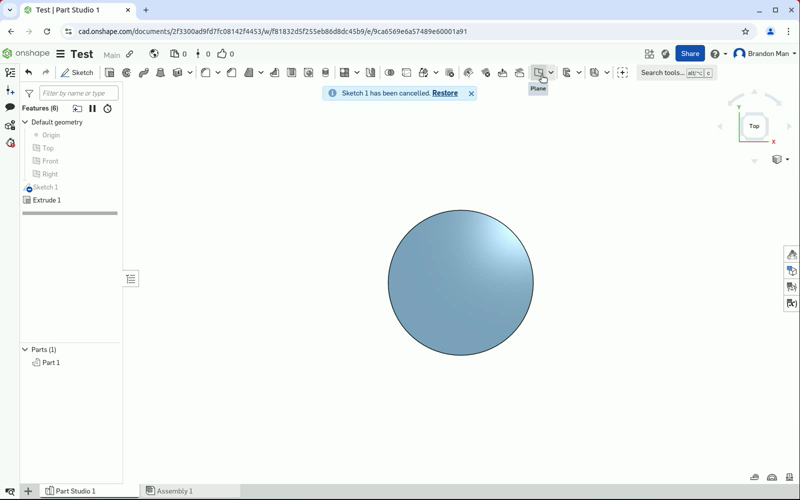
click(541, 75)
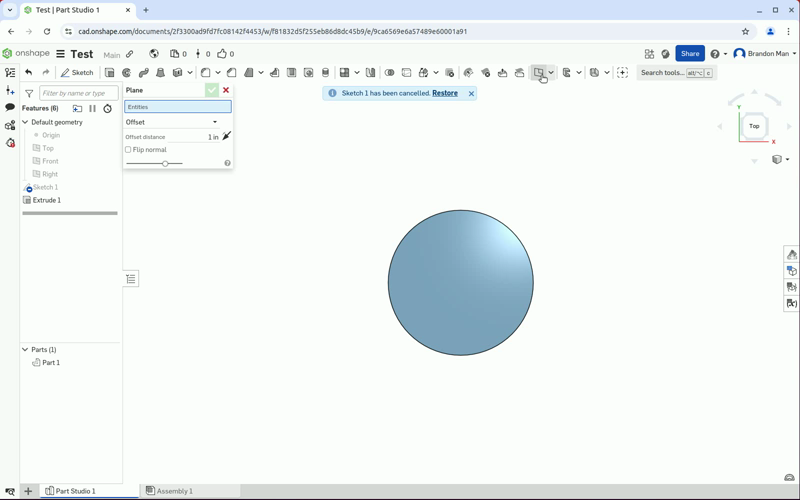
mouse_move(73, 150)
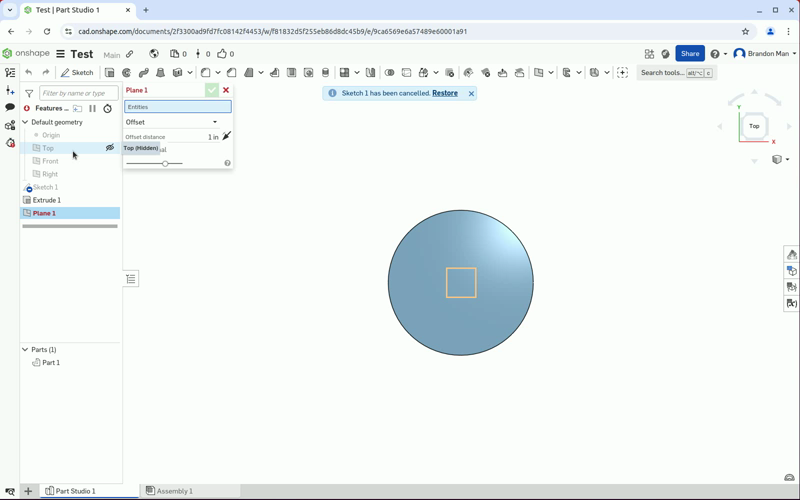
click(73, 150)
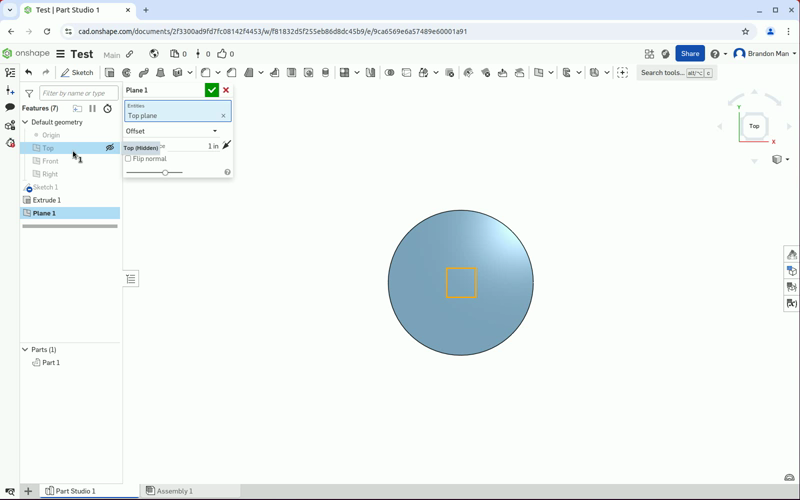
key(tab, 2)
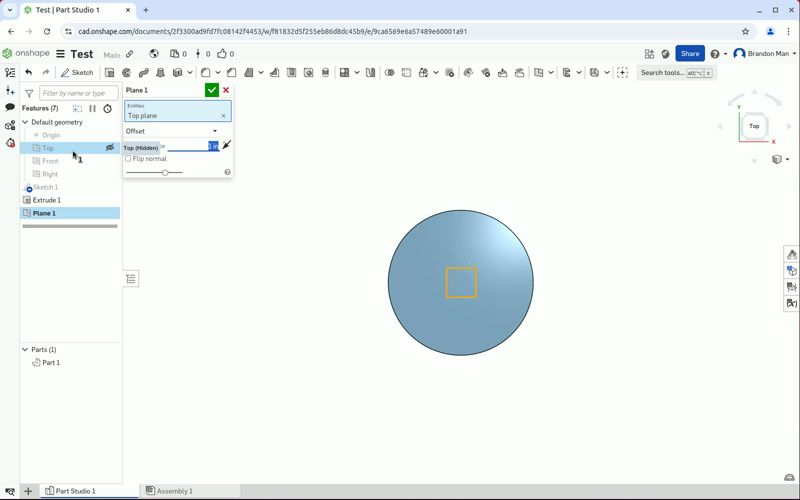
text(8.196)
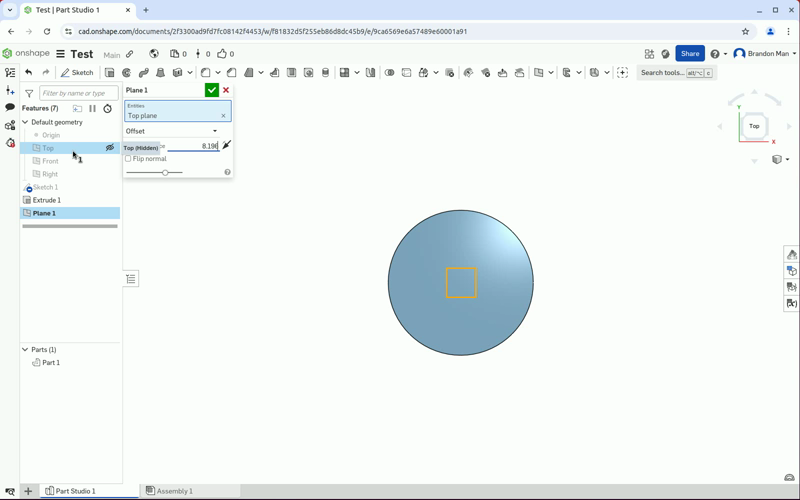
key(enter, 2)
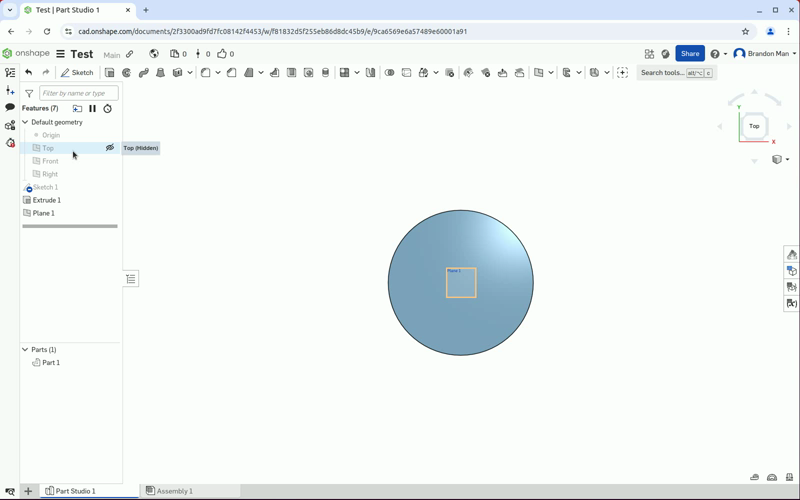
key(shift+s)
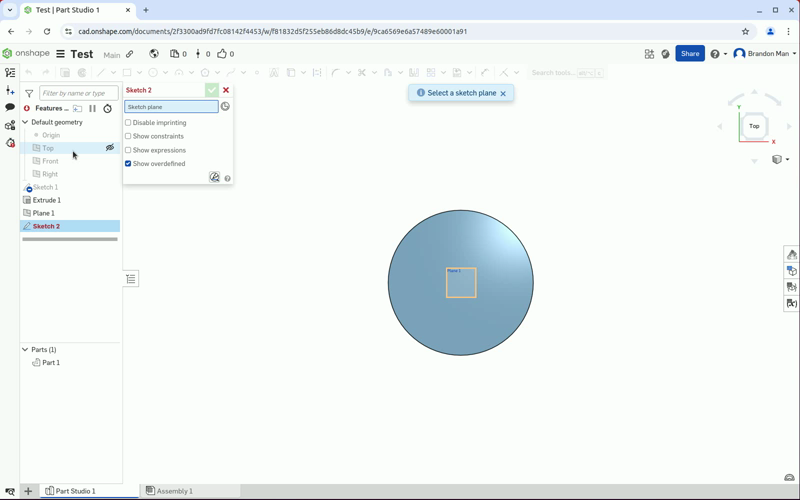
mouse_move(73, 215)
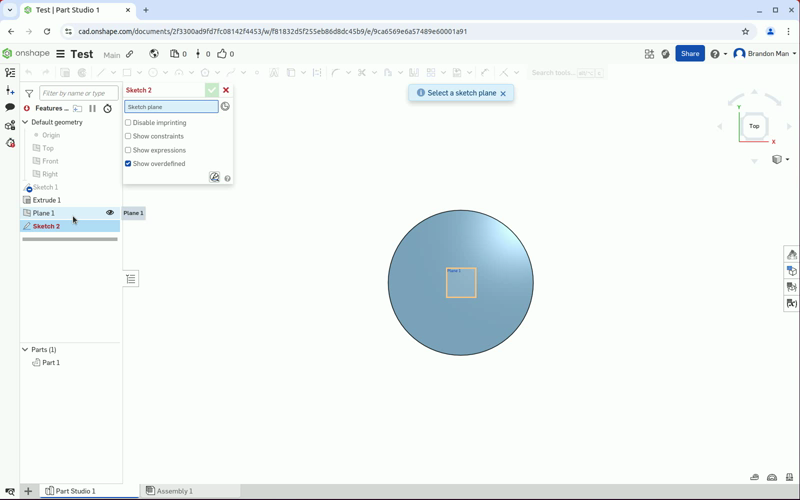
click(73, 215)
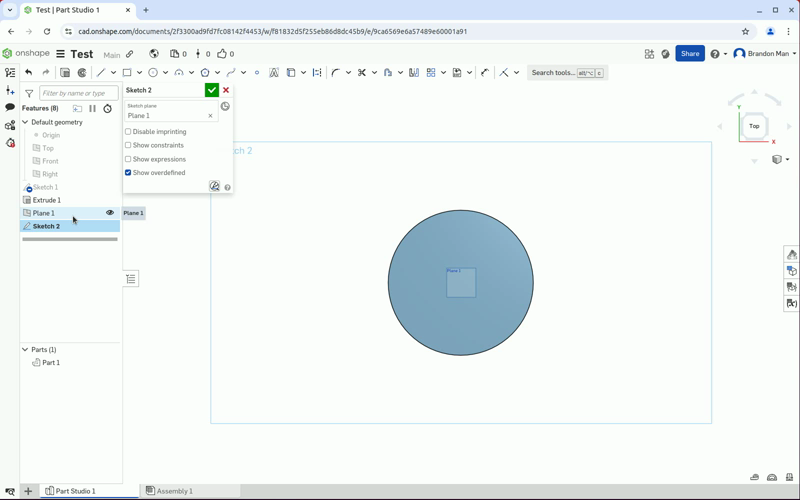
mouse_move(73, 352)
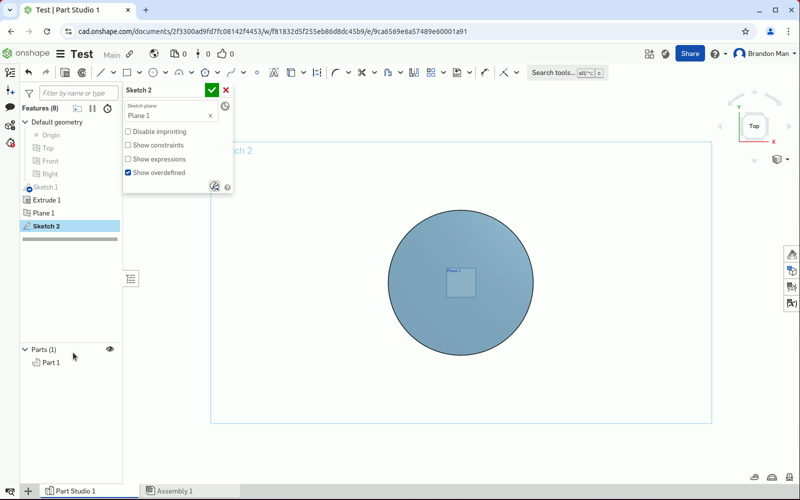
key(y)
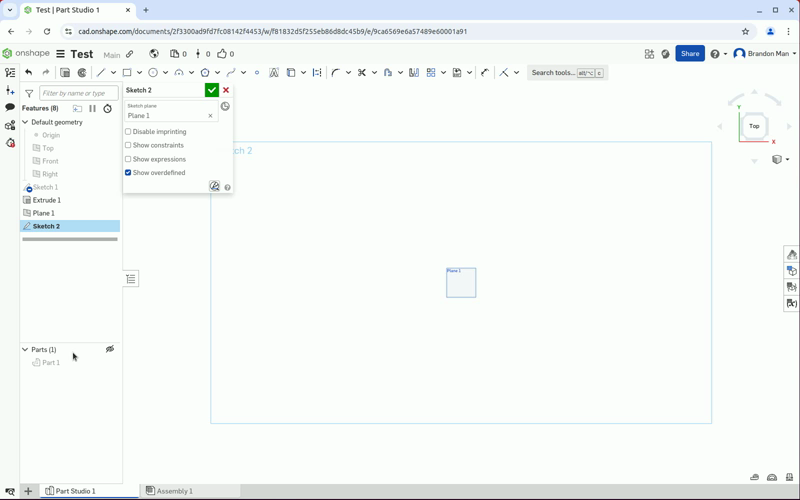
key(c)
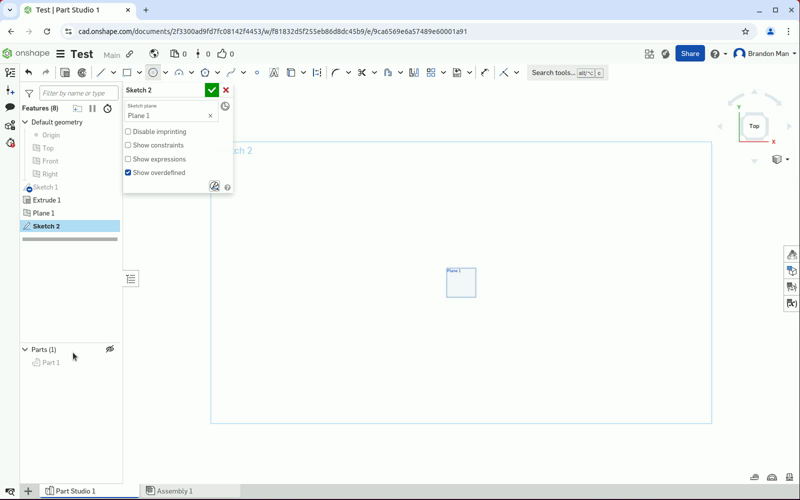
key_down(shift)
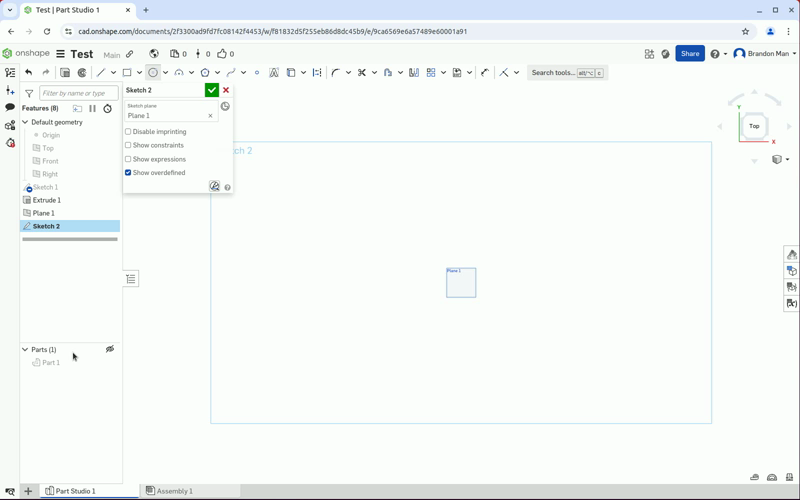
mouse_move(460, 282)
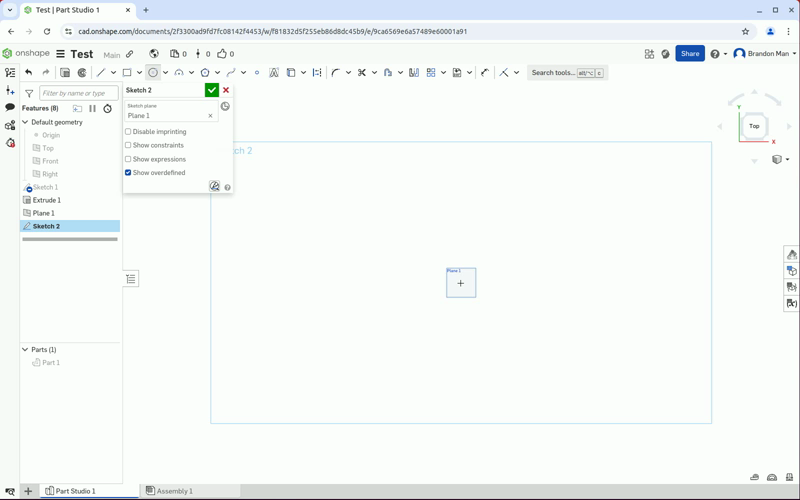
click(460, 282)
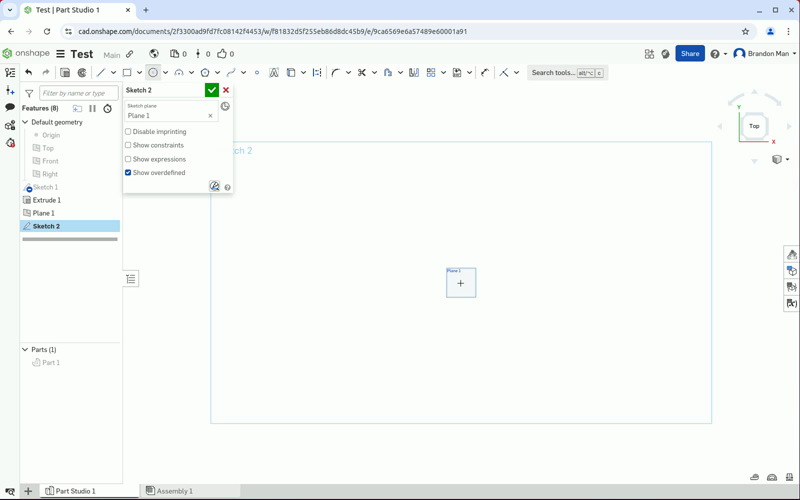
key_up(shift)
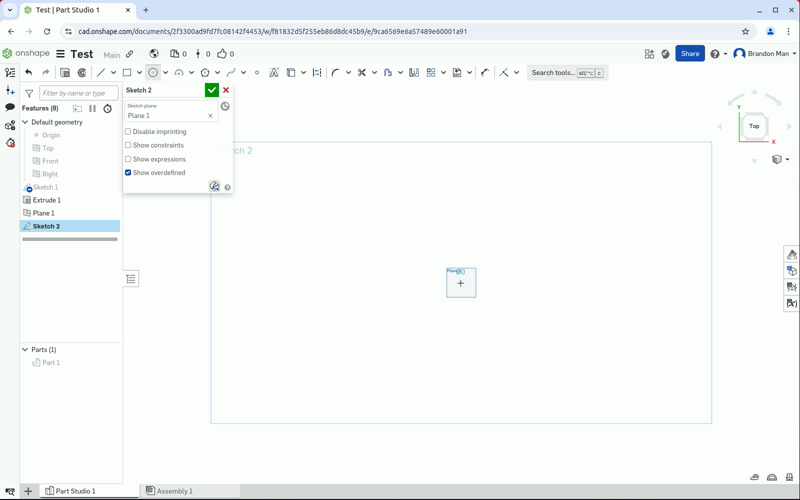
mouse_move(511, 282)
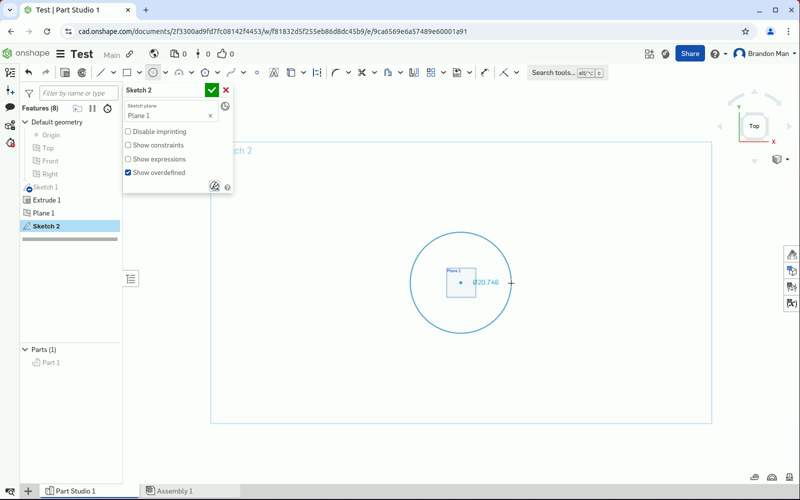
click(511, 282)
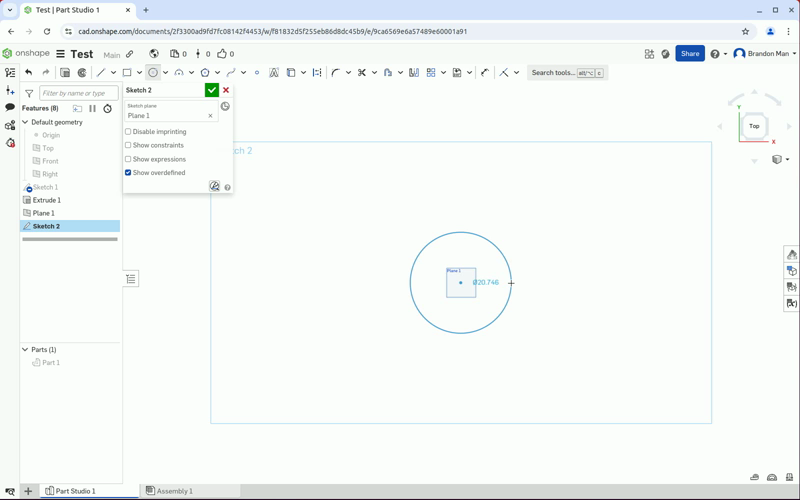
key(esc)
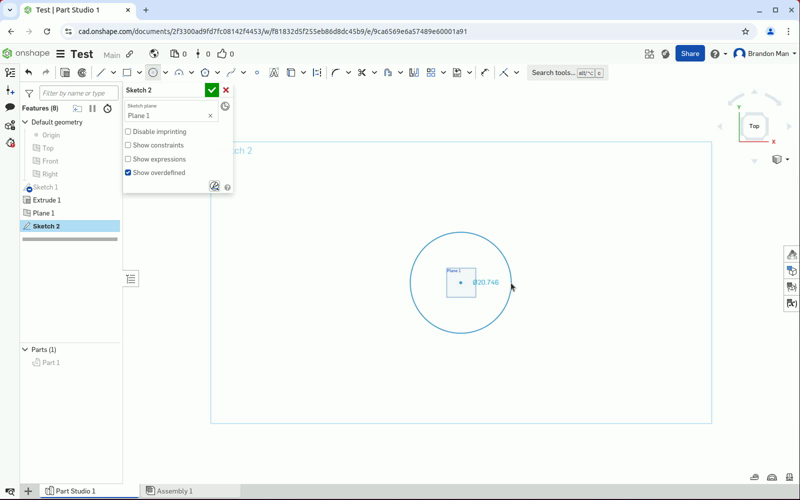
mouse_move(445, 294)
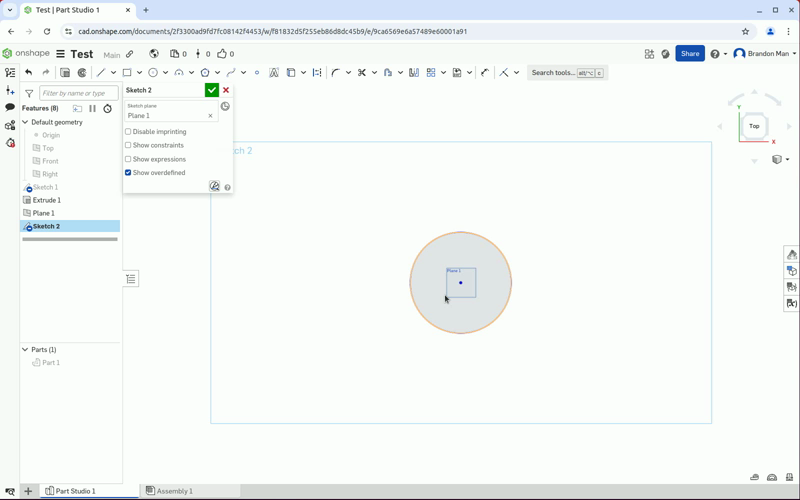
click(445, 294)
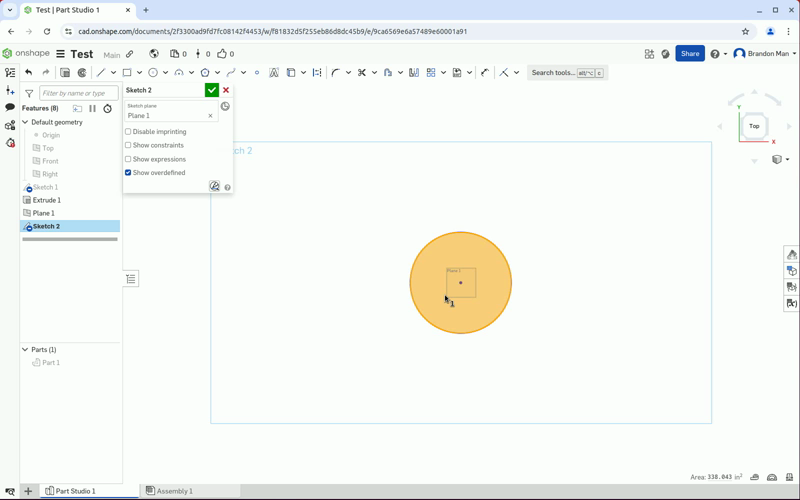
mouse_move(73, 352)
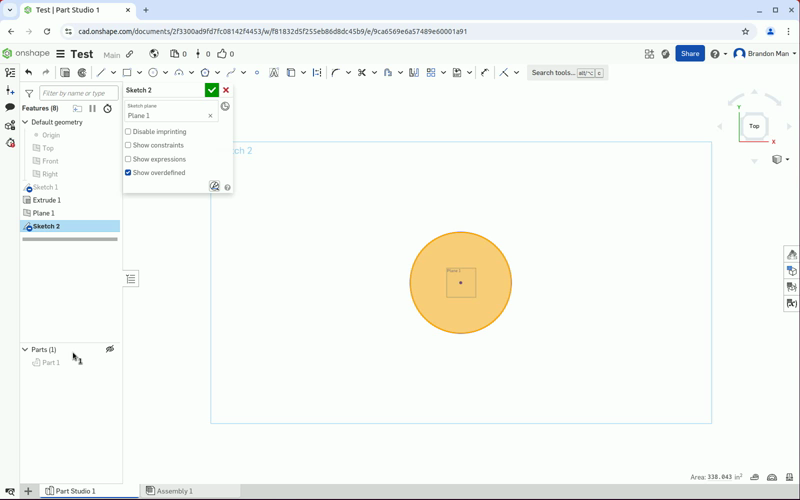
key(shift+y)
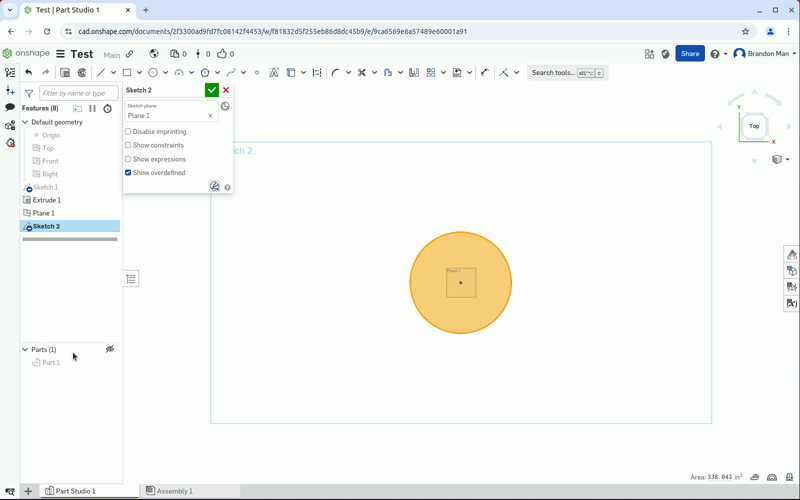
key(shift+e)
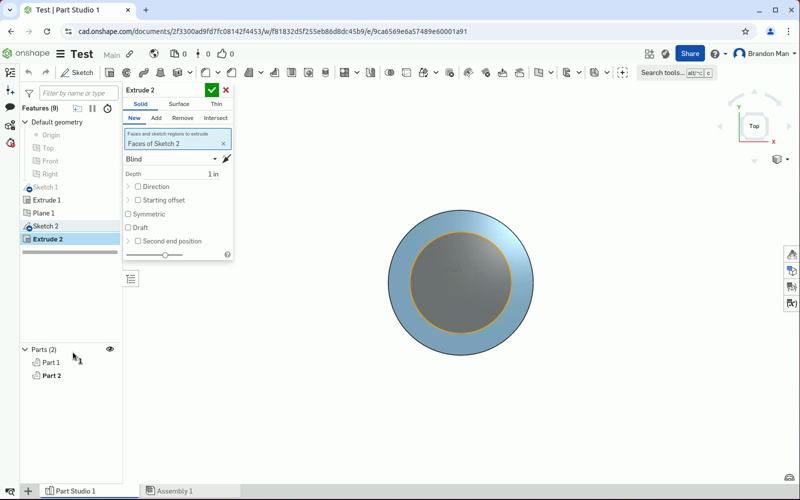
mouse_move(143, 106)
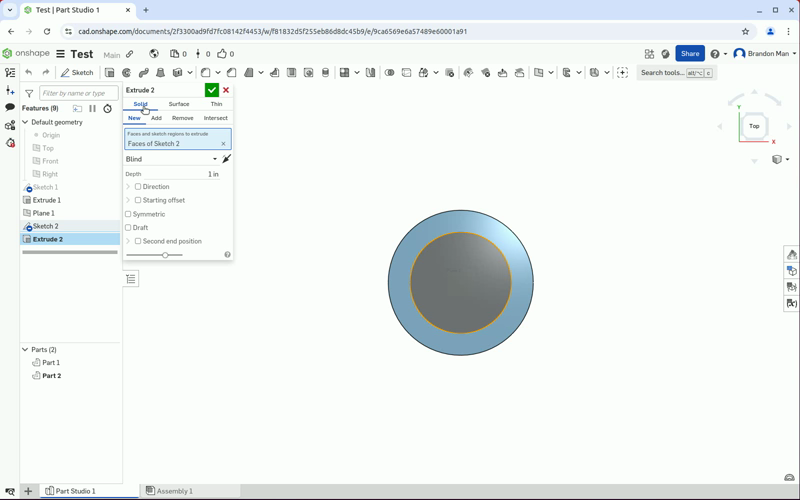
click(143, 106)
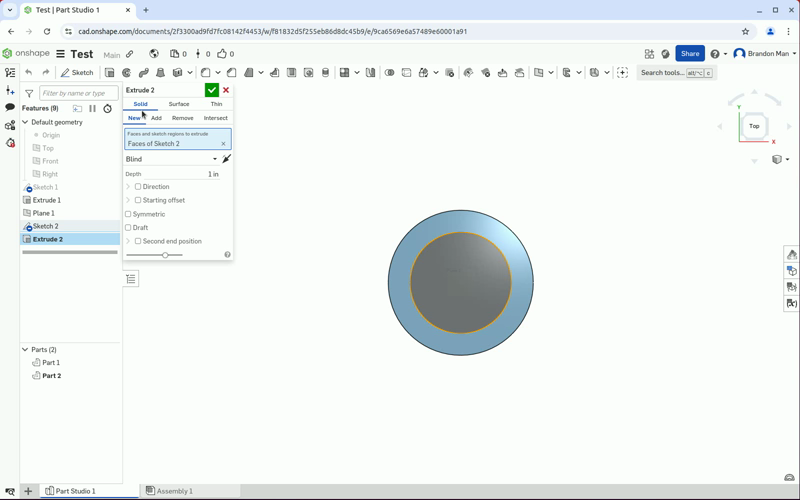
mouse_move(137, 120)
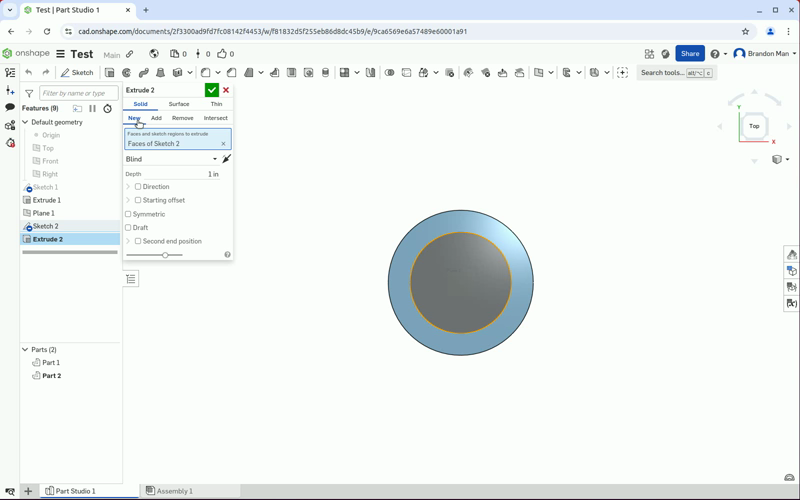
click(137, 120)
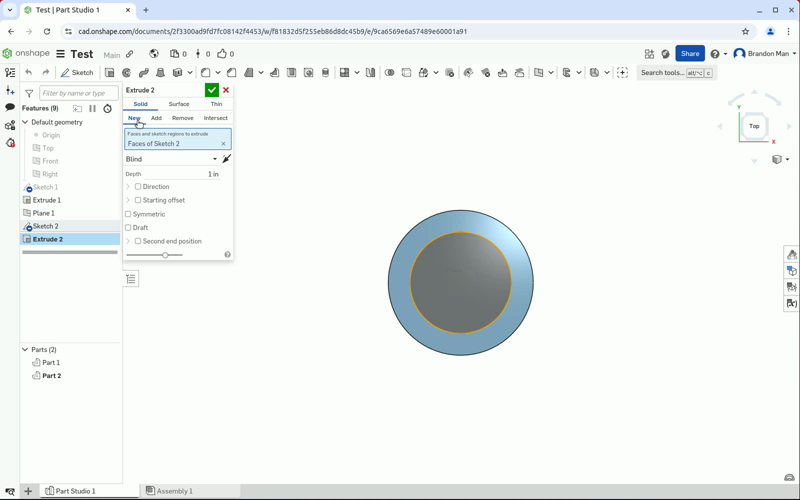
key(tab, 4)
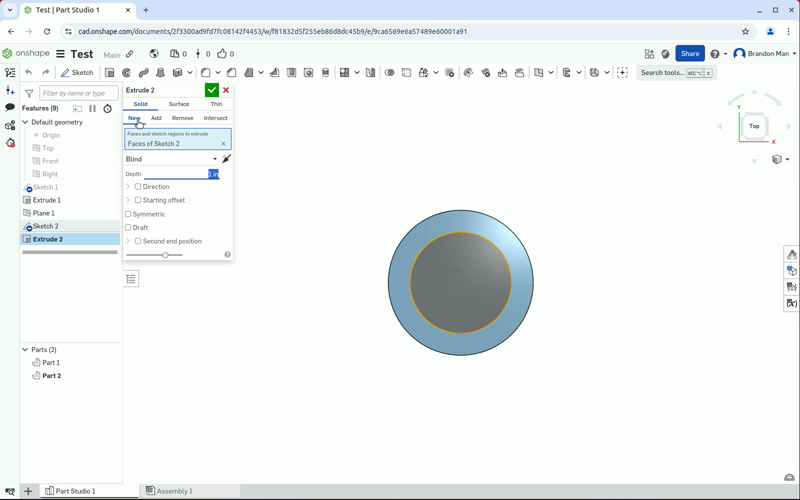
text(11.554)
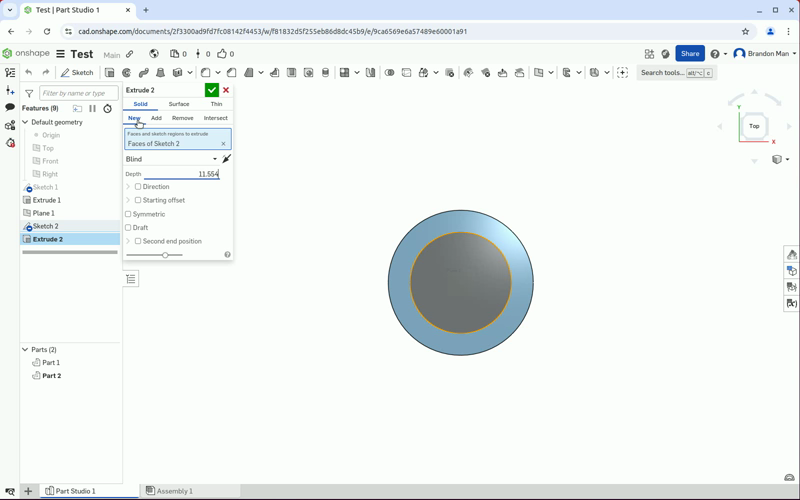
key(enter)
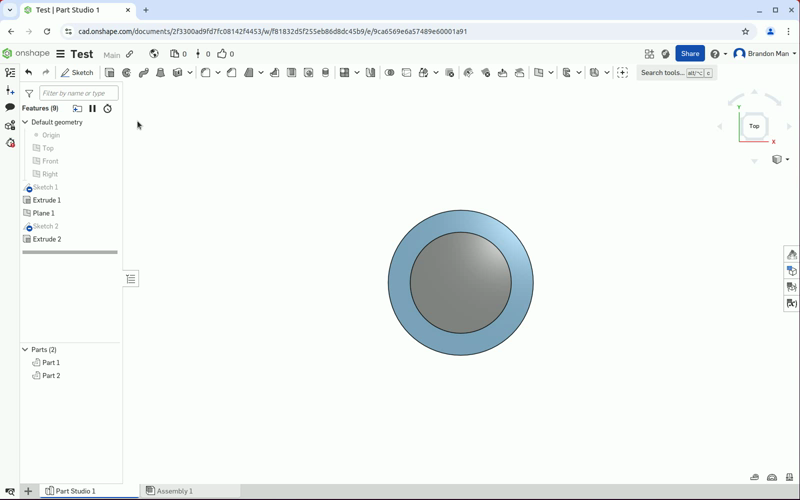
key(shift+h)
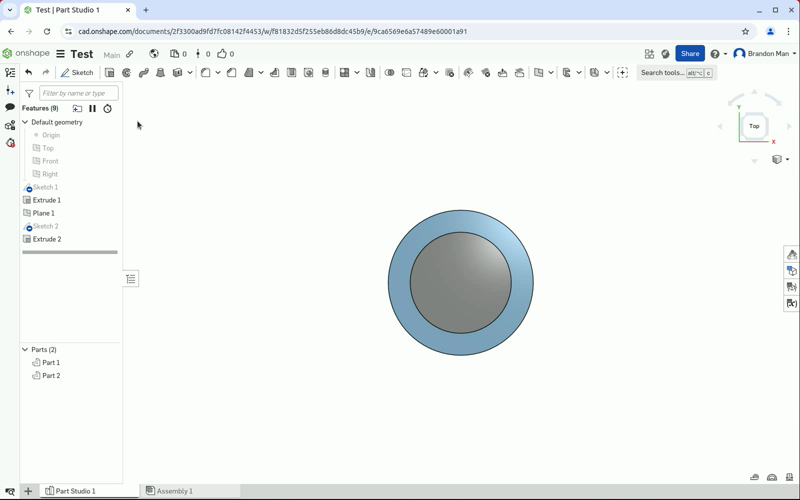
key(shift+h)
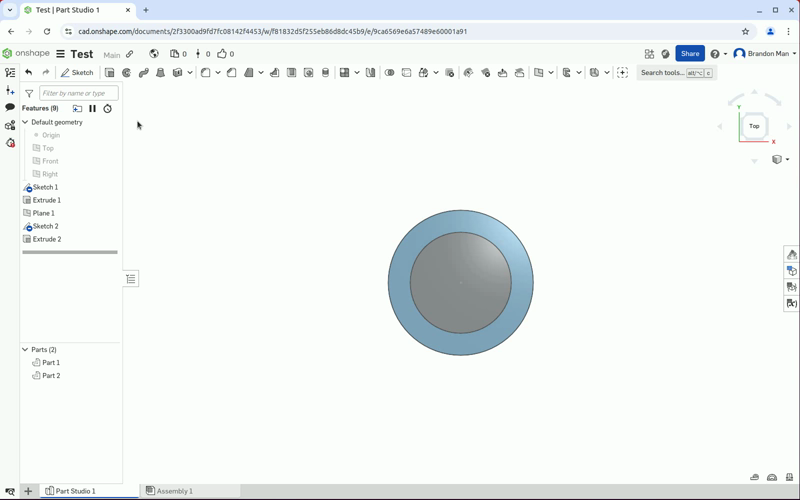
key(shift+7)
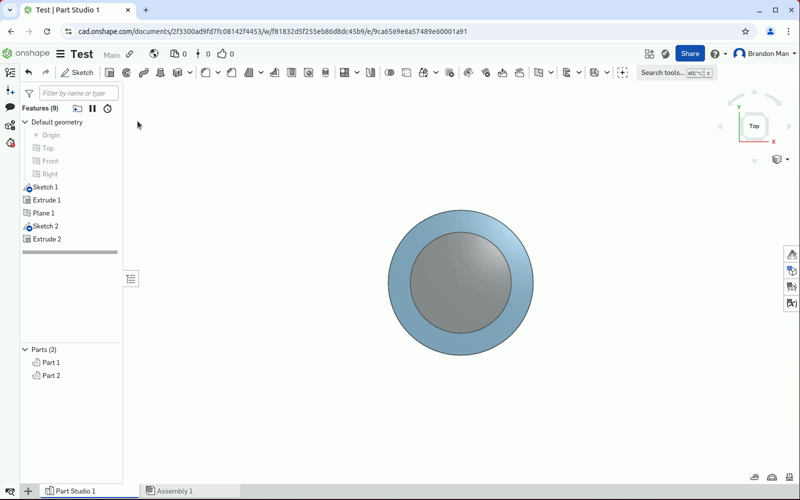
key(up, 3)
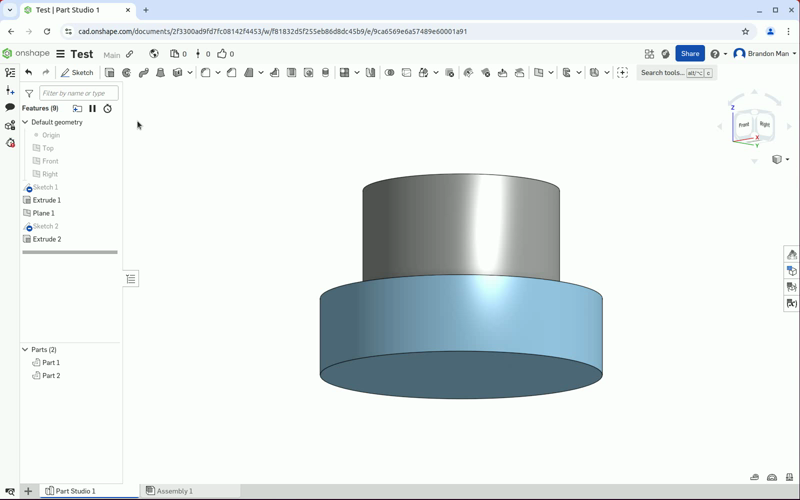
key(left, 3)
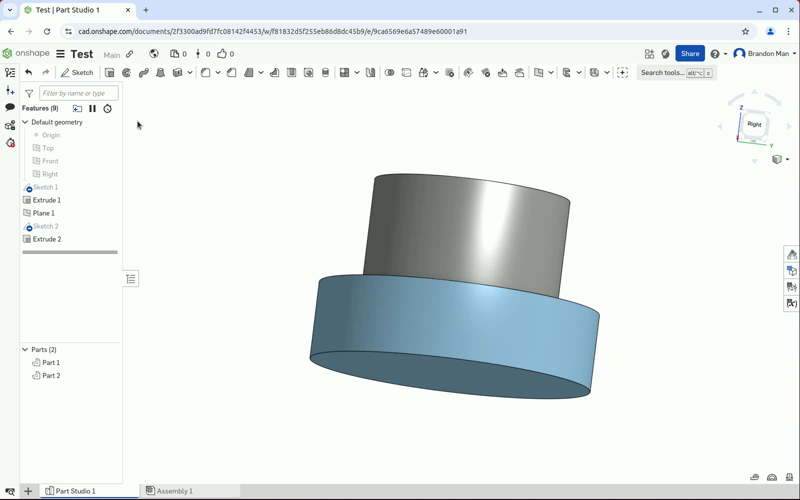
key(right, 3)
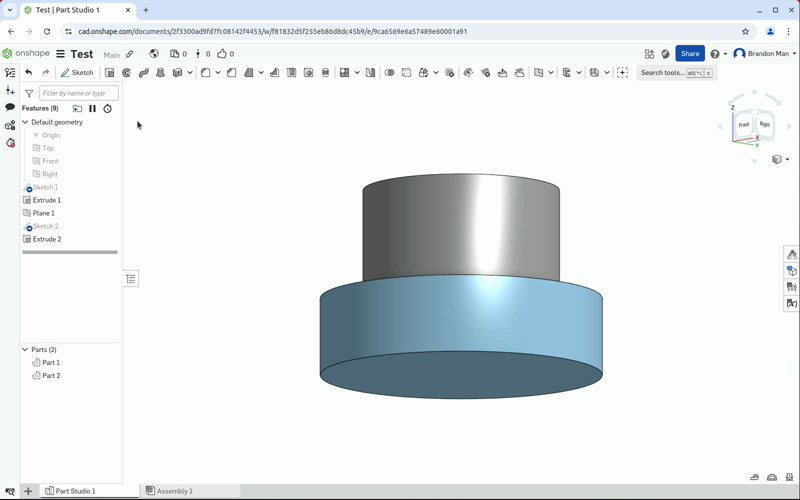
key(down, 3)
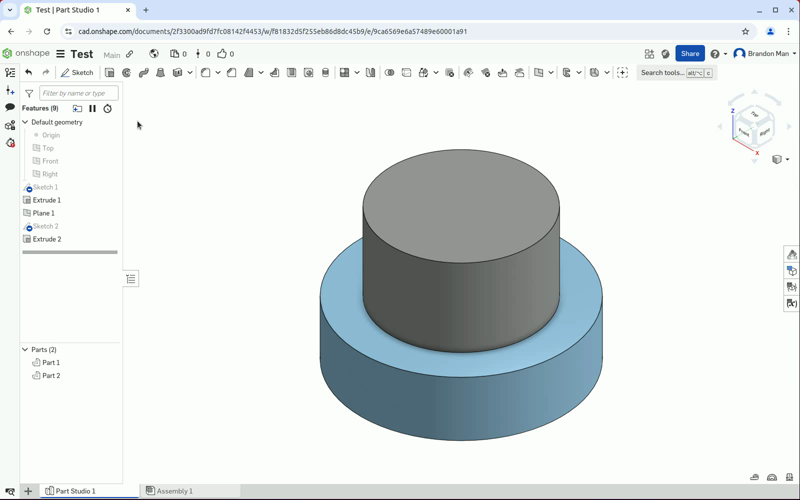
mouse_move(73, 189)
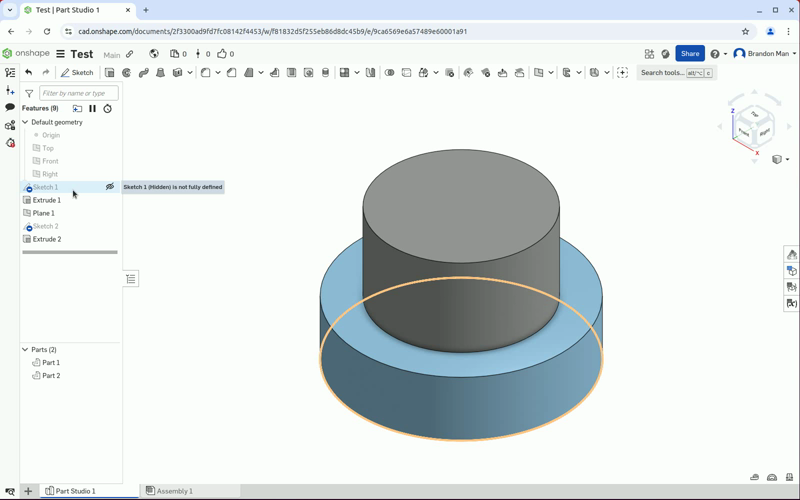
click(73, 189)